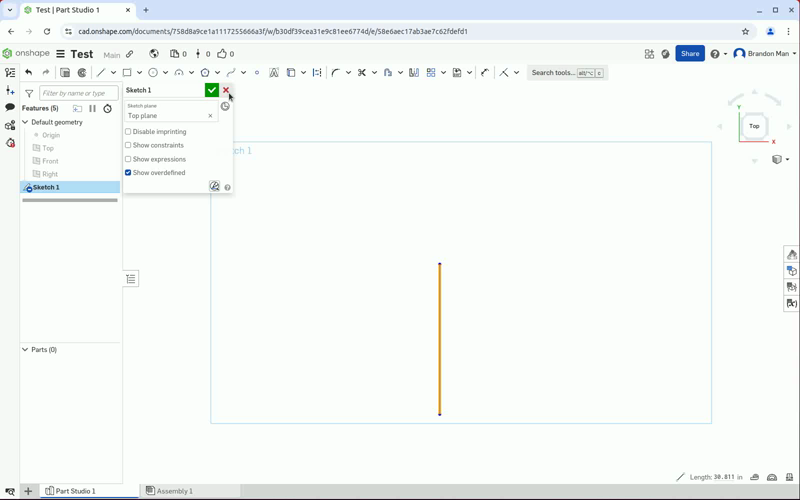
key(shift+h)
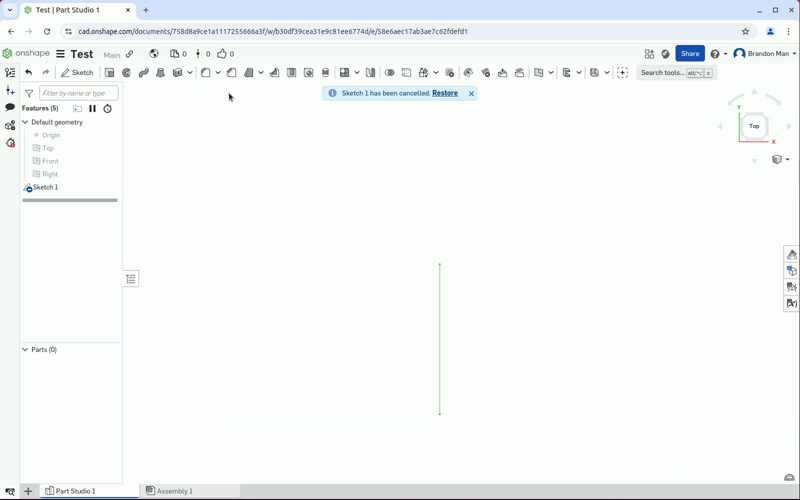
key(shift+s)
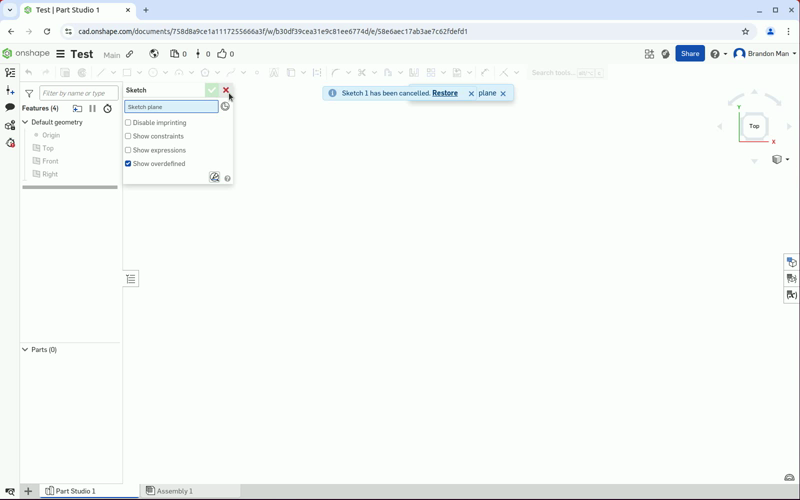
mouse_move(73, 150)
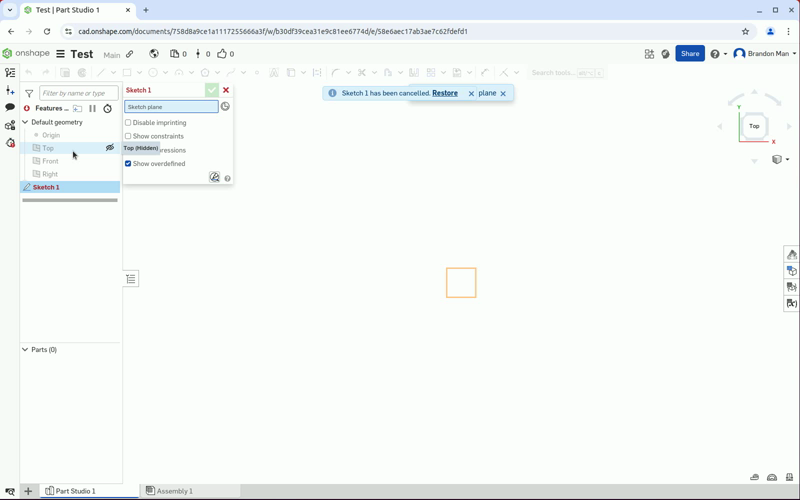
click(73, 150)
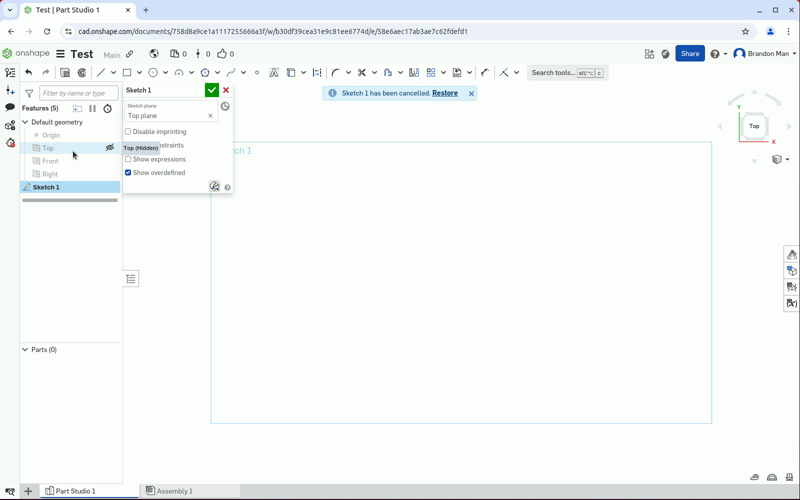
mouse_move(73, 352)
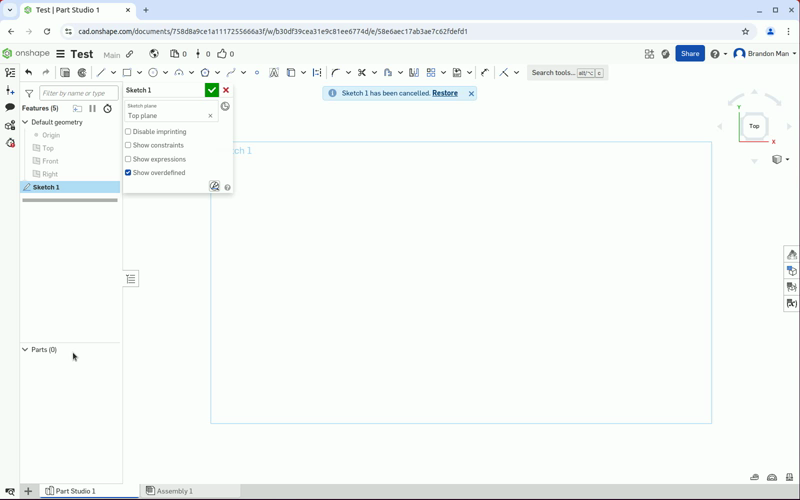
key(y)
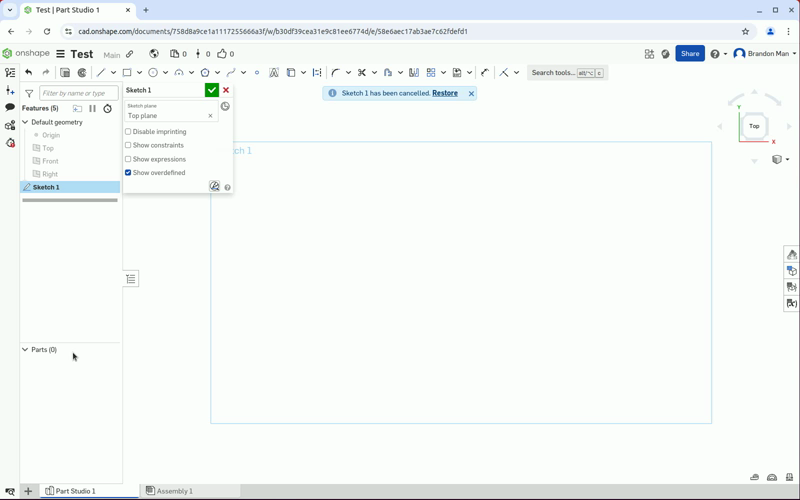
key(c)
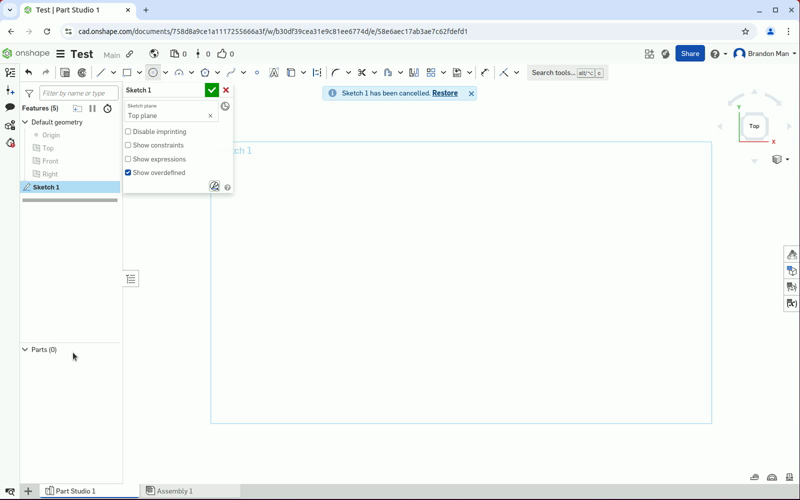
key_down(shift)
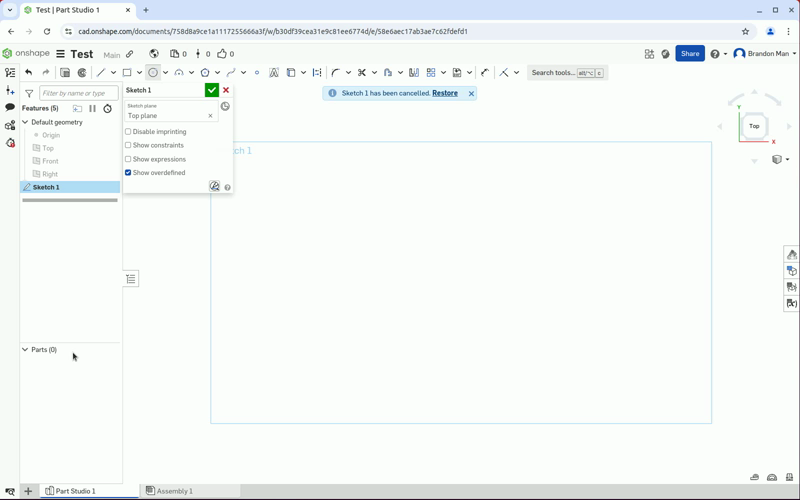
mouse_move(461, 282)
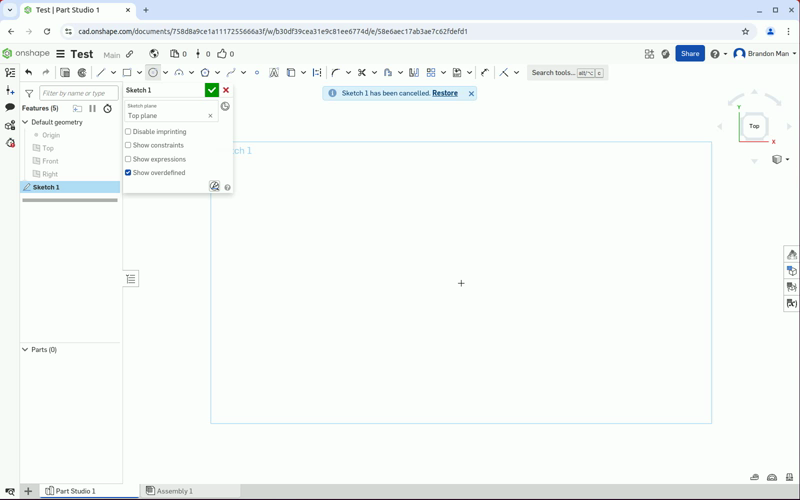
click(461, 282)
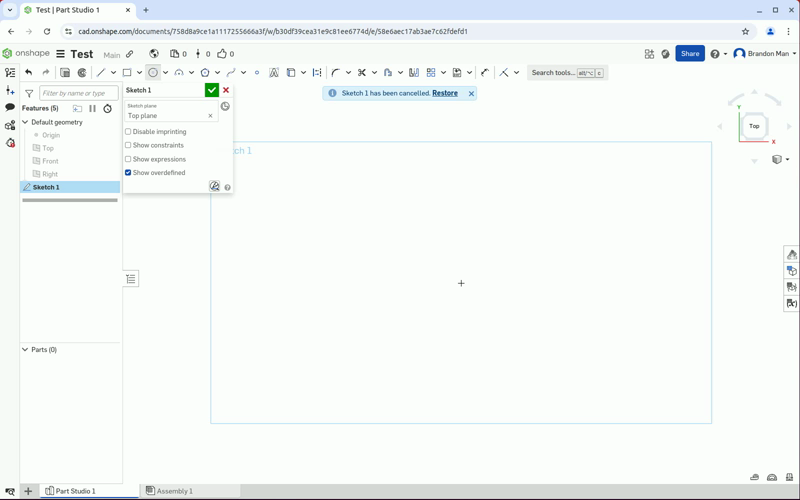
key_up(shift)
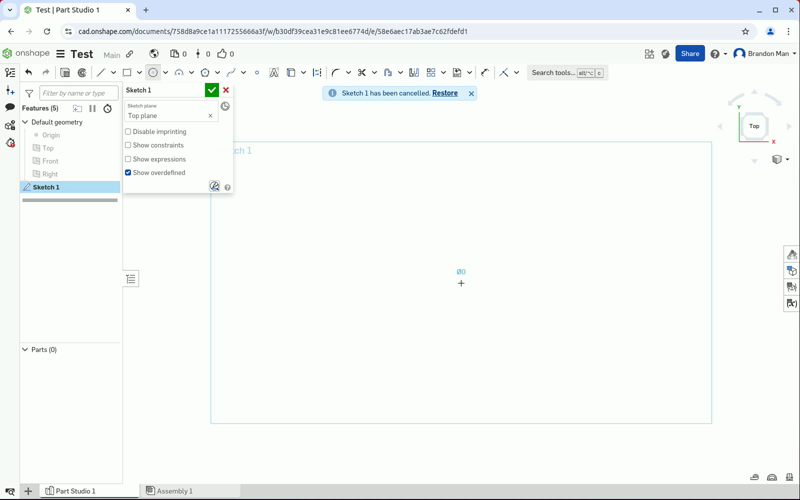
mouse_move(574, 282)
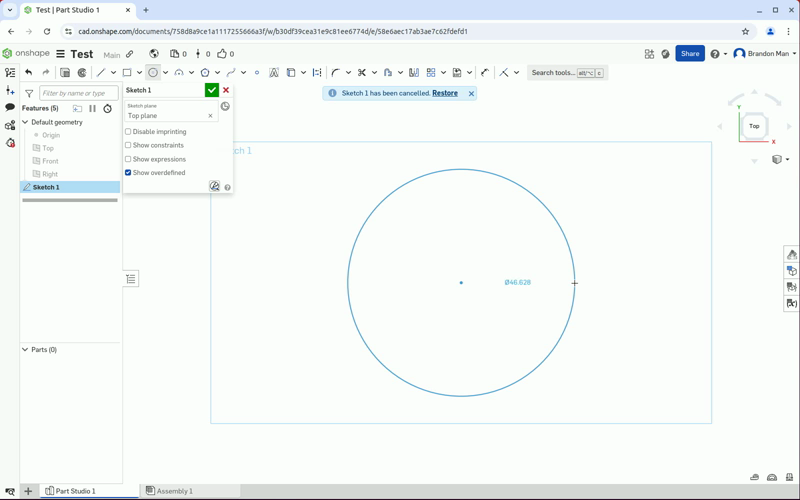
click(574, 282)
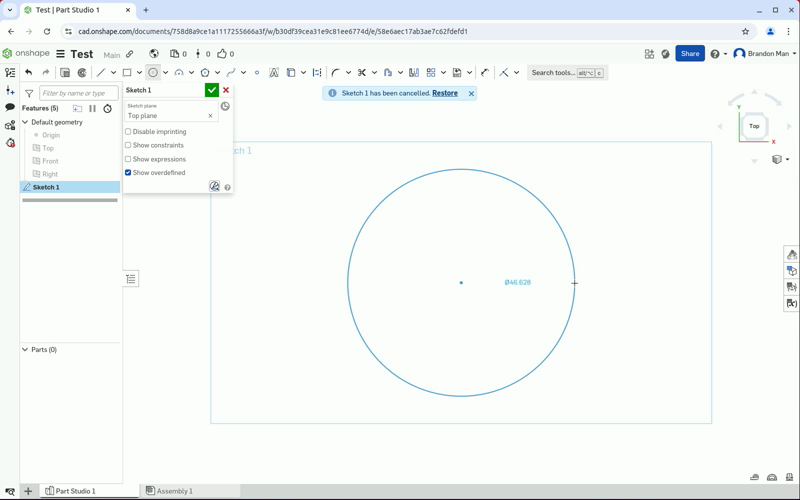
key(esc)
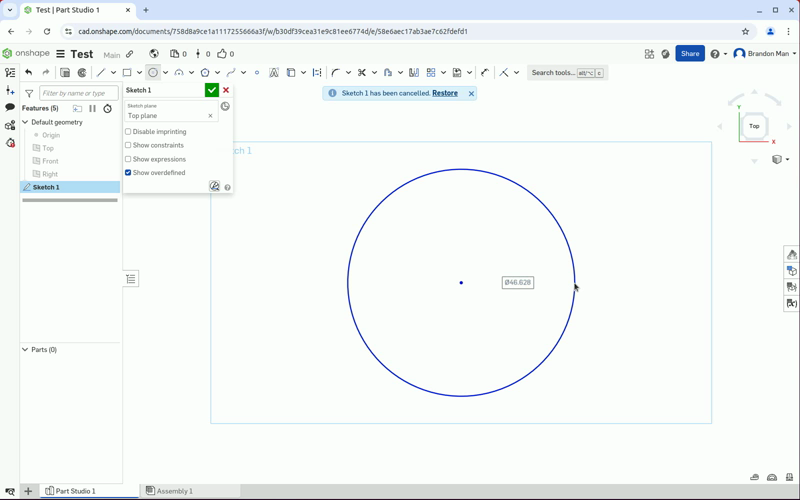
mouse_move(500, 331)
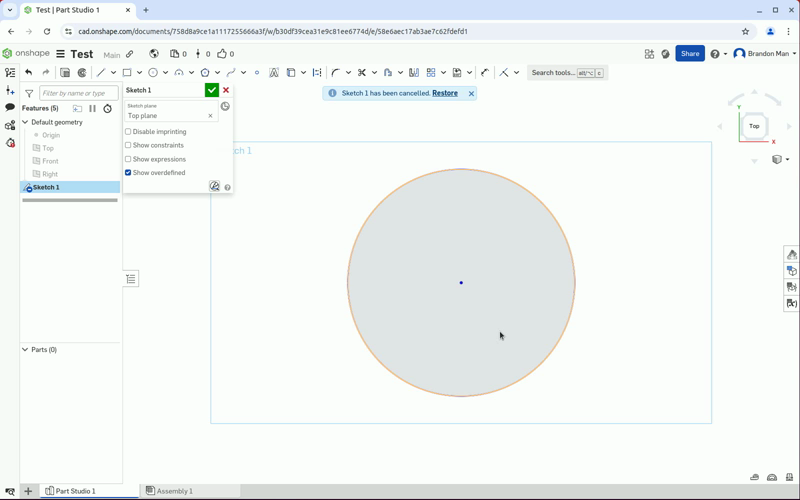
click(500, 331)
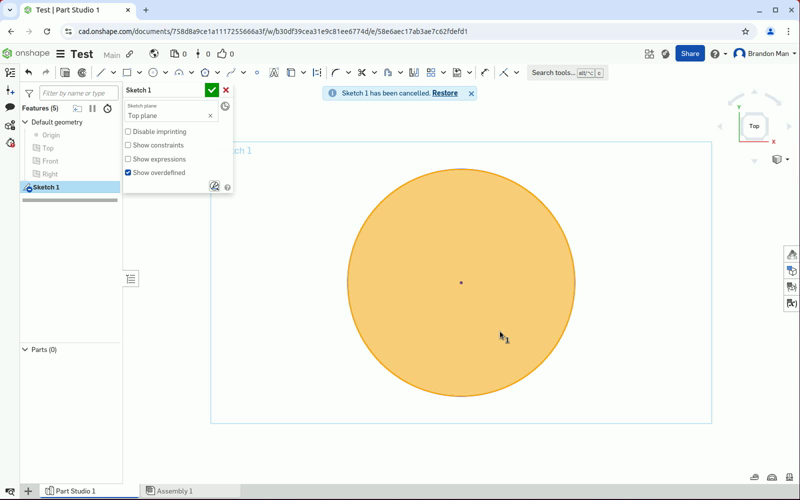
mouse_move(73, 352)
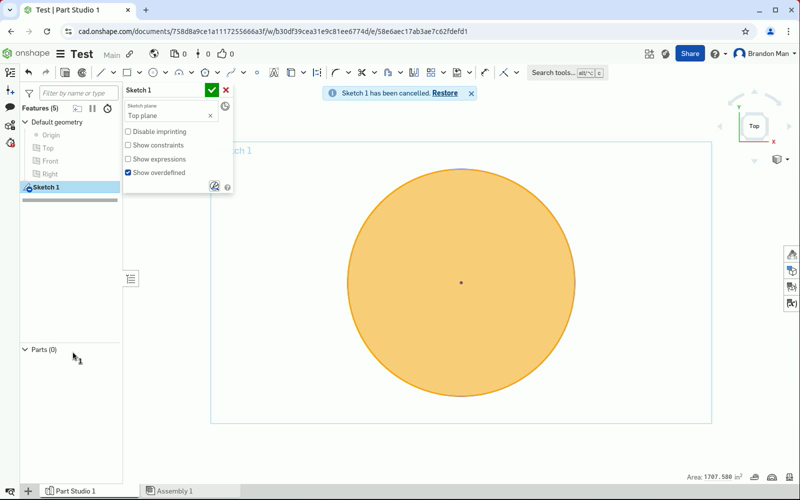
key(shift+y)
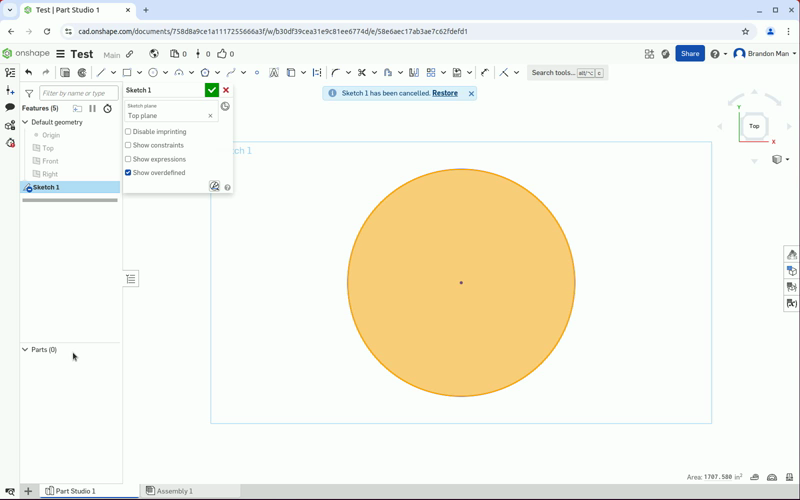
key(shift+e)
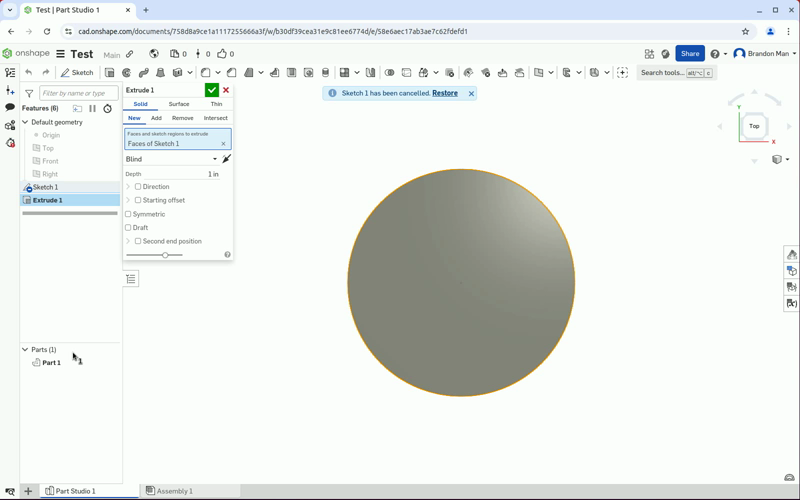
mouse_move(143, 106)
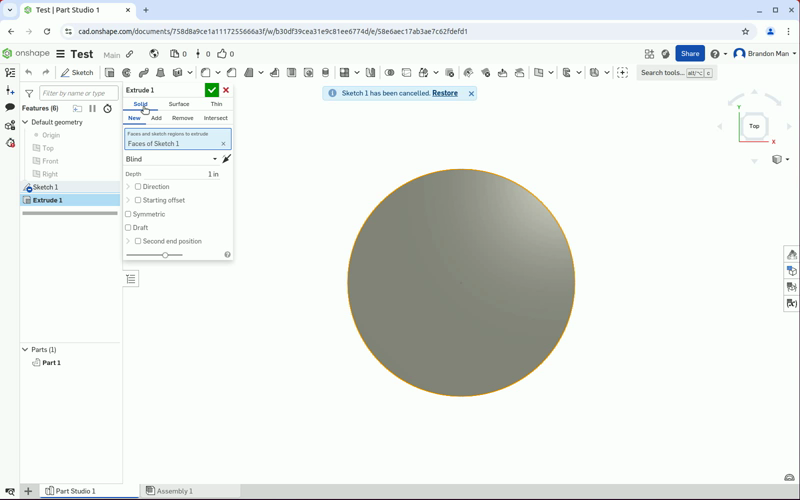
click(143, 106)
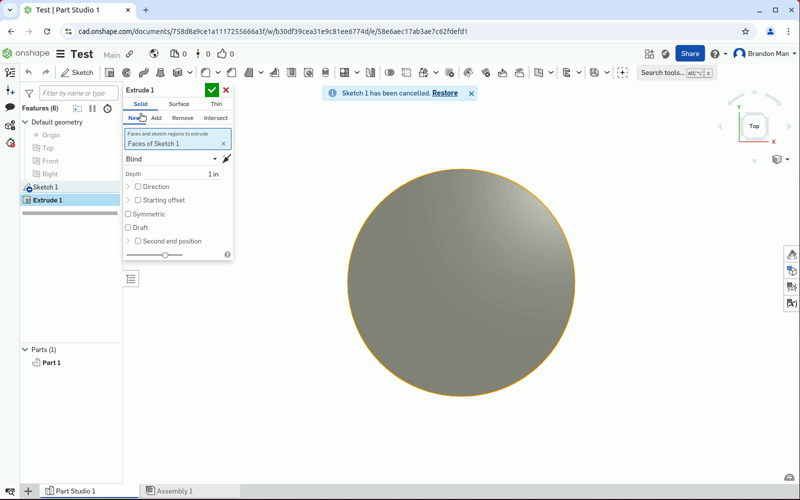
mouse_move(137, 120)
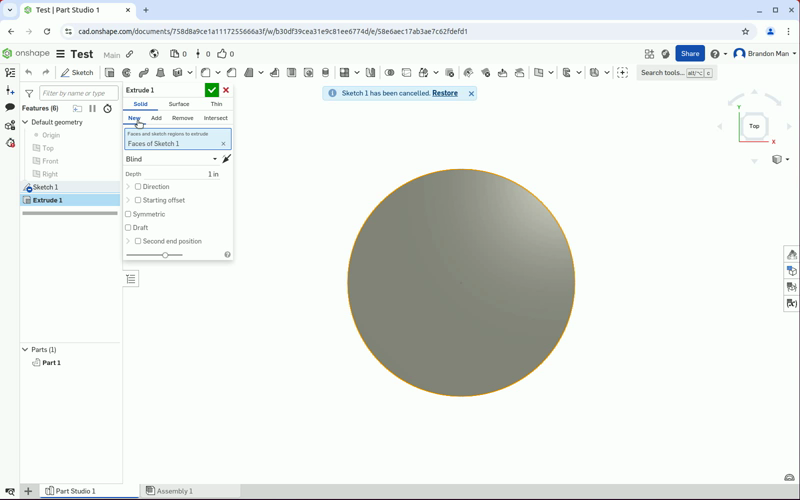
click(137, 120)
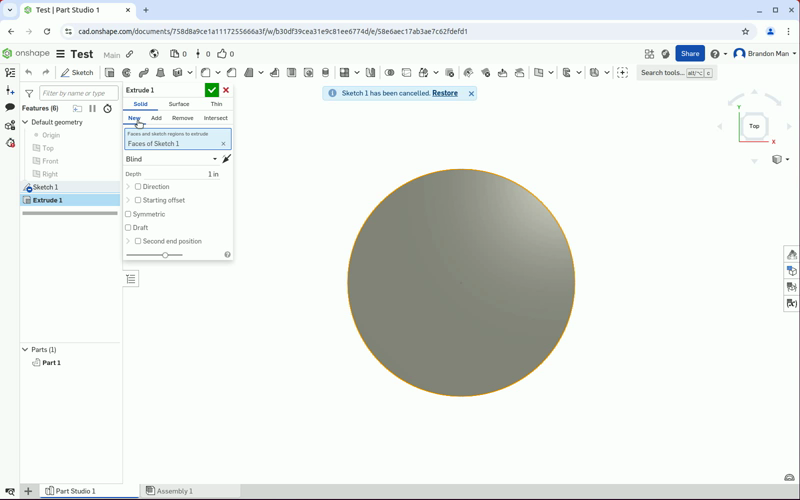
key(tab, 4)
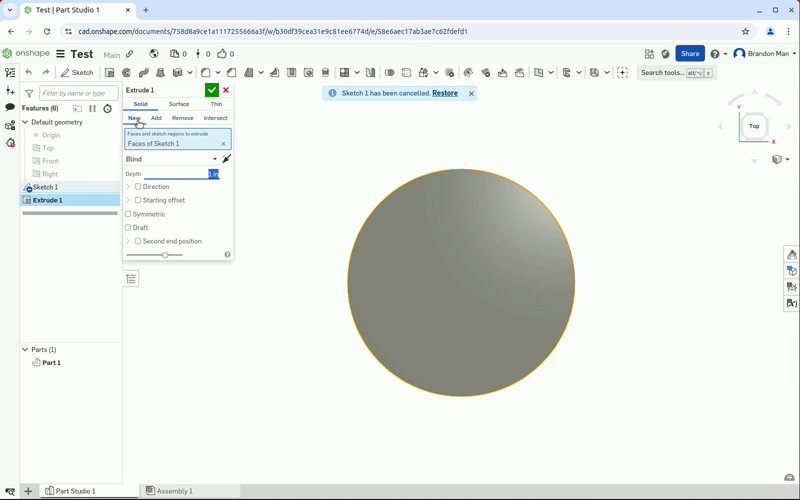
text(1.685)
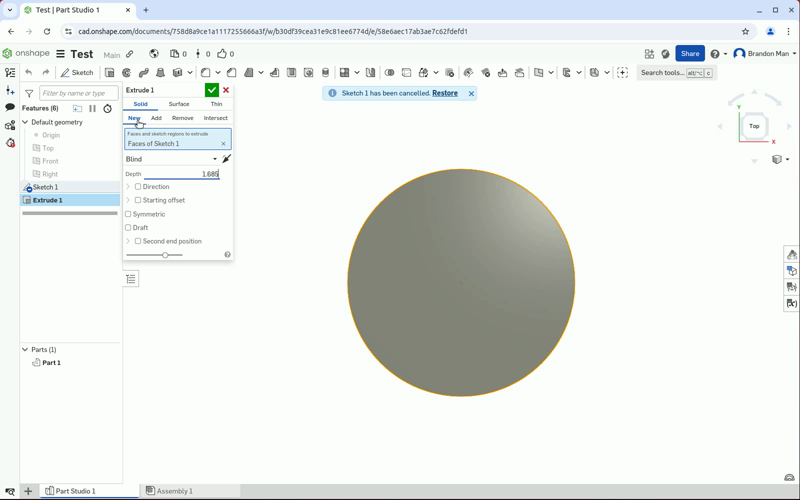
key(enter)
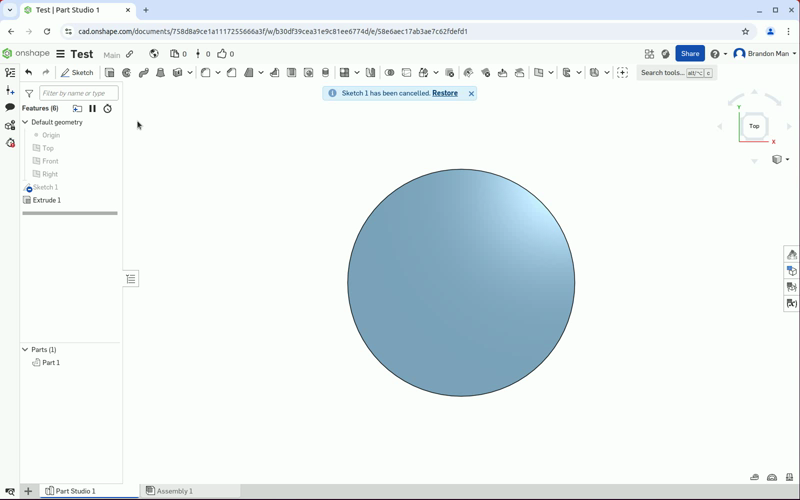
key(shift+h)
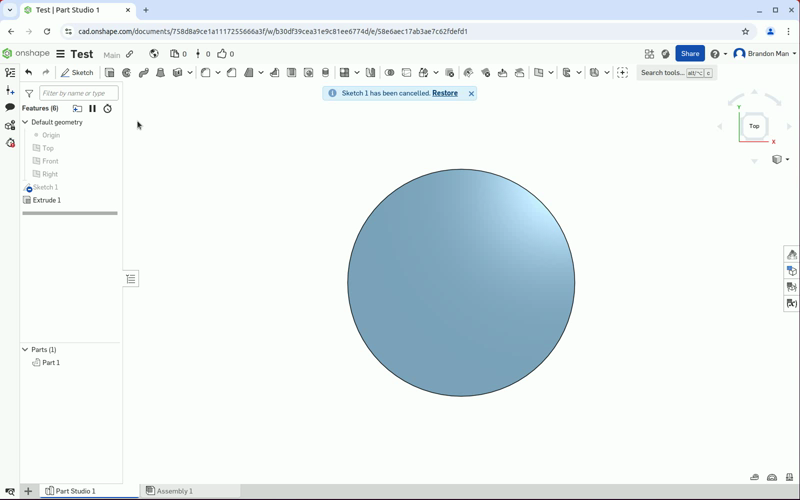
key(shift+h)
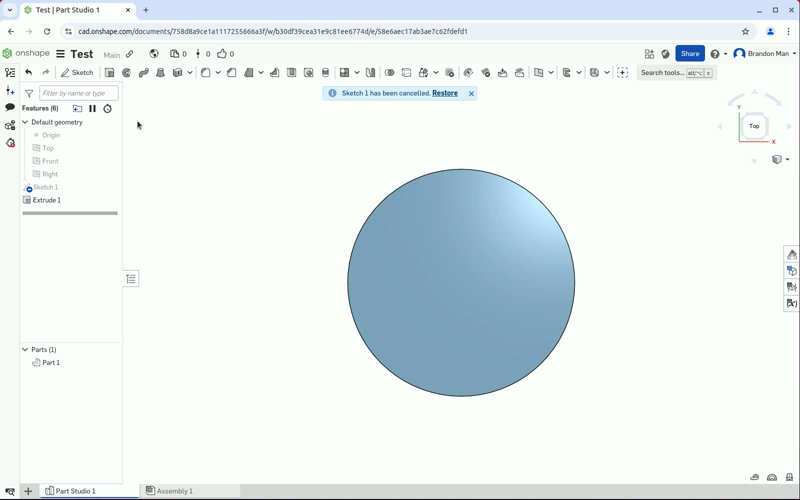
mouse_move(73, 189)
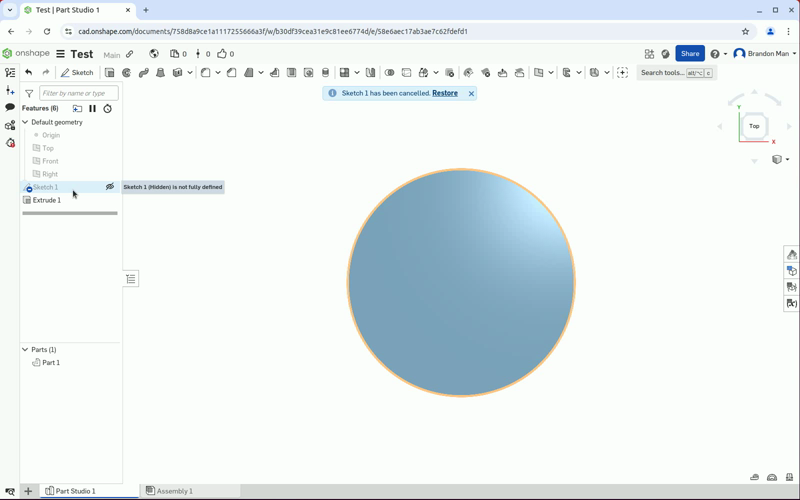
click(73, 189)
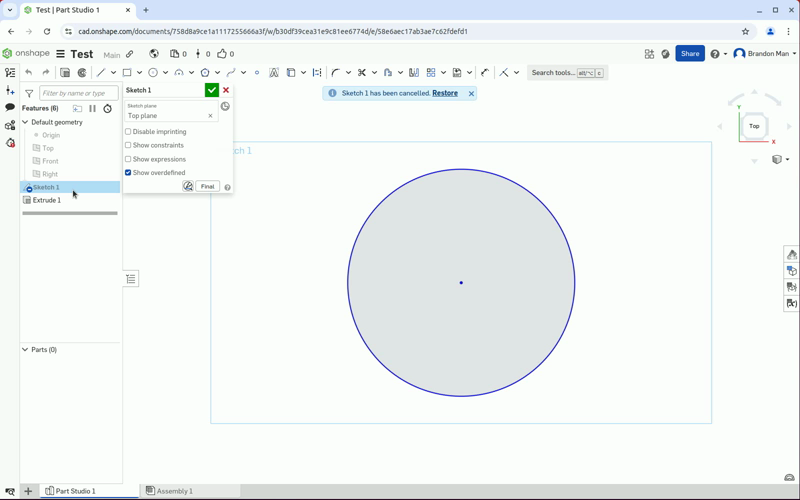
mouse_move(229, 92)
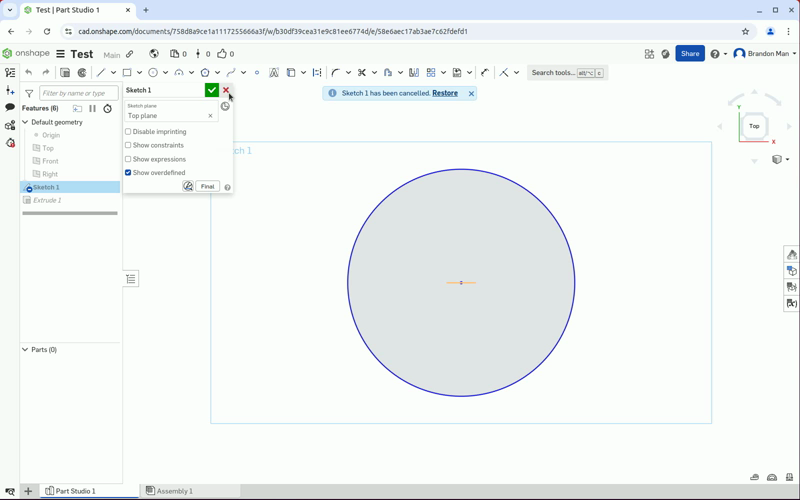
click(229, 92)
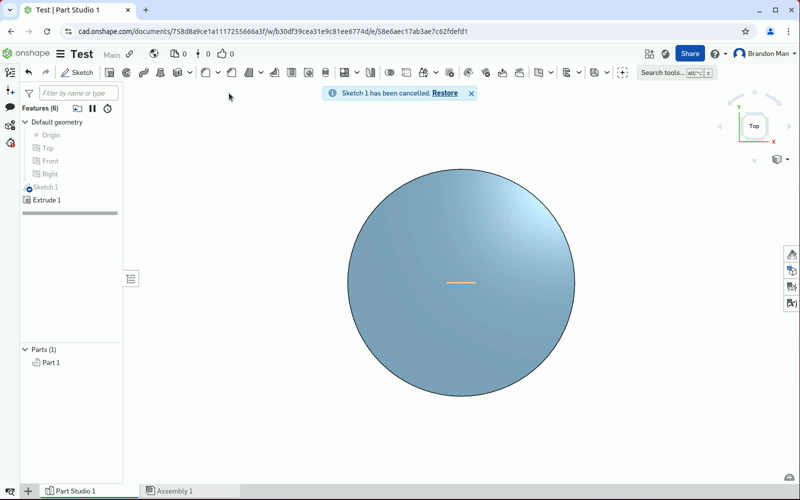
mouse_move(541, 75)
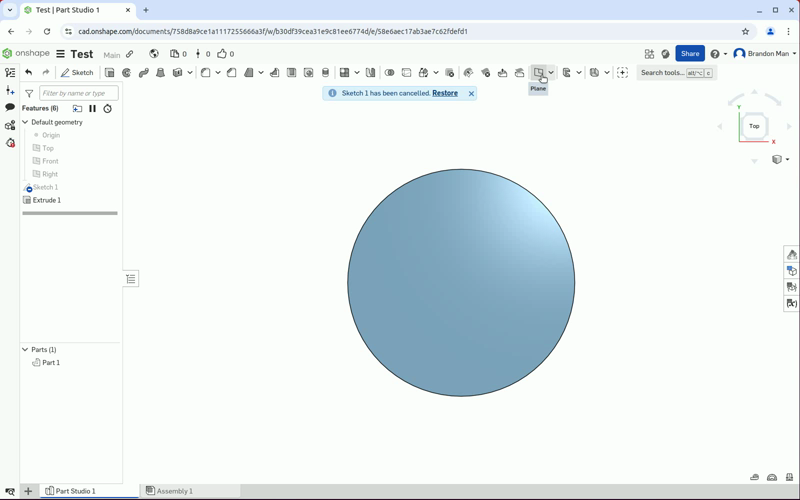
click(541, 75)
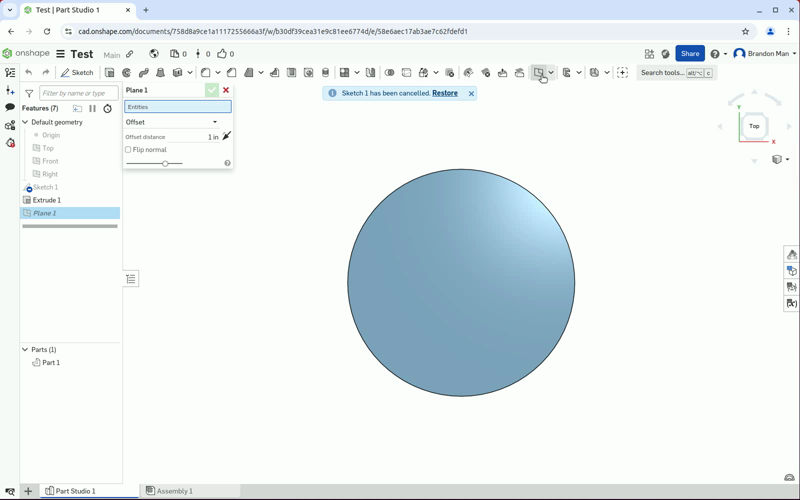
mouse_move(73, 150)
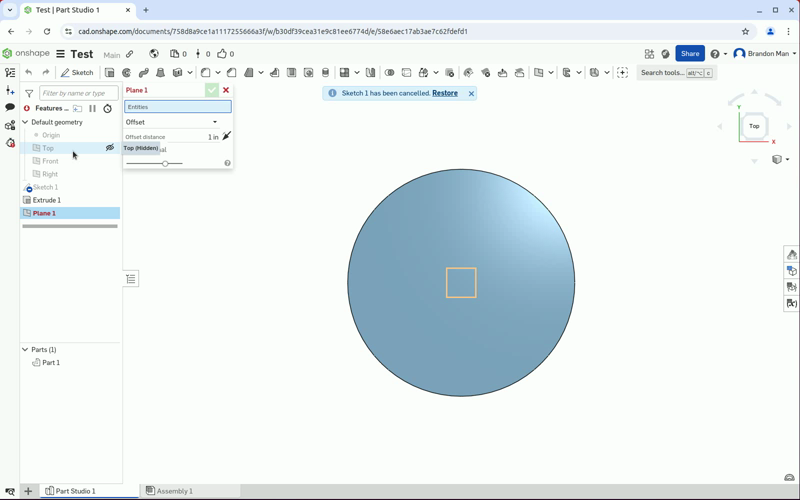
click(73, 150)
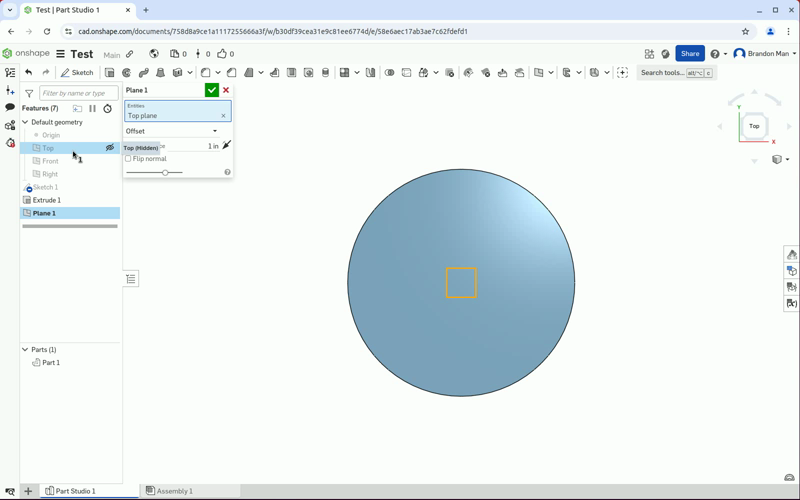
key(tab, 2)
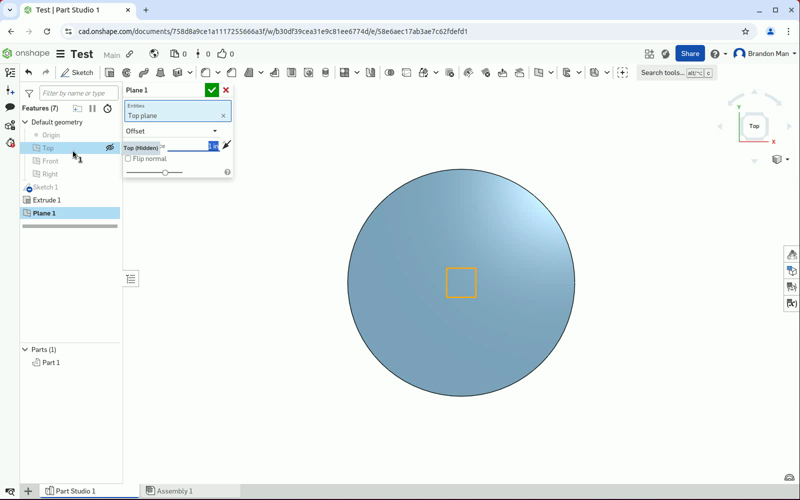
text(1.695)
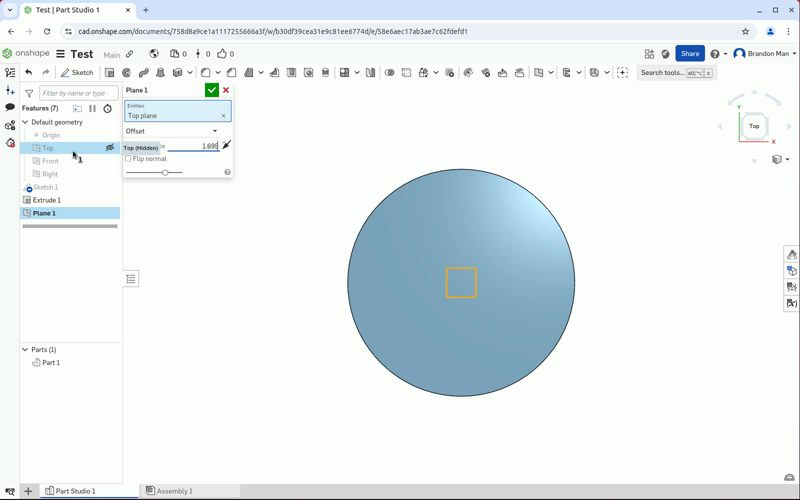
key(enter, 2)
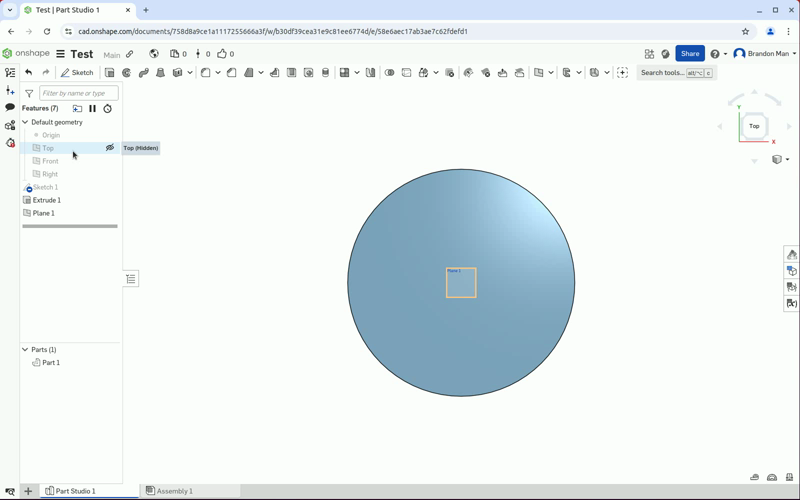
key(shift+s)
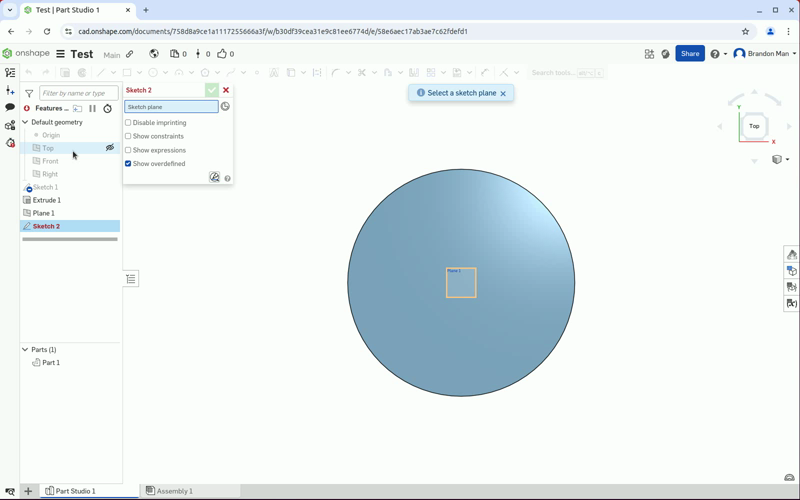
mouse_move(73, 215)
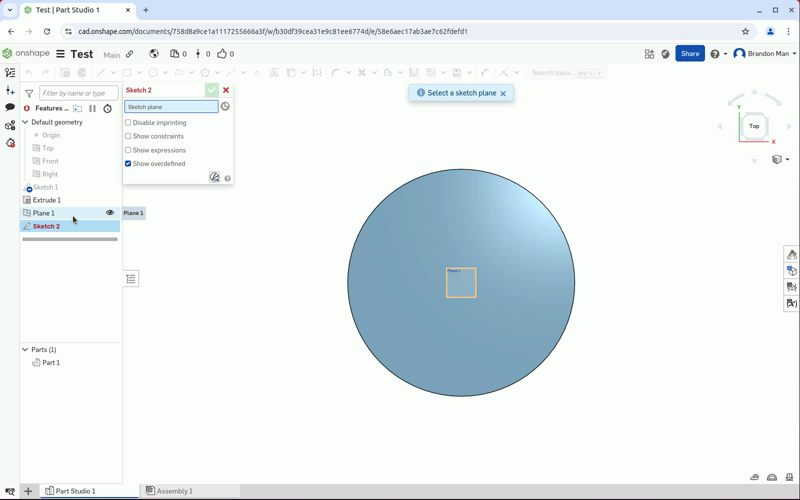
click(73, 215)
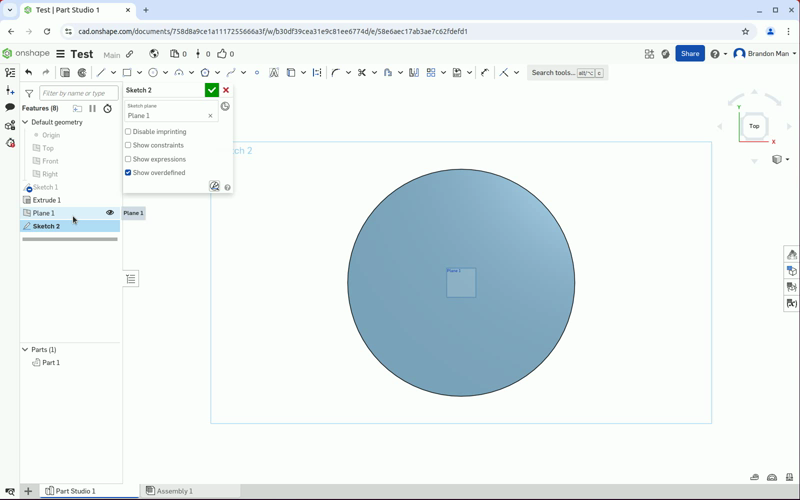
mouse_move(73, 352)
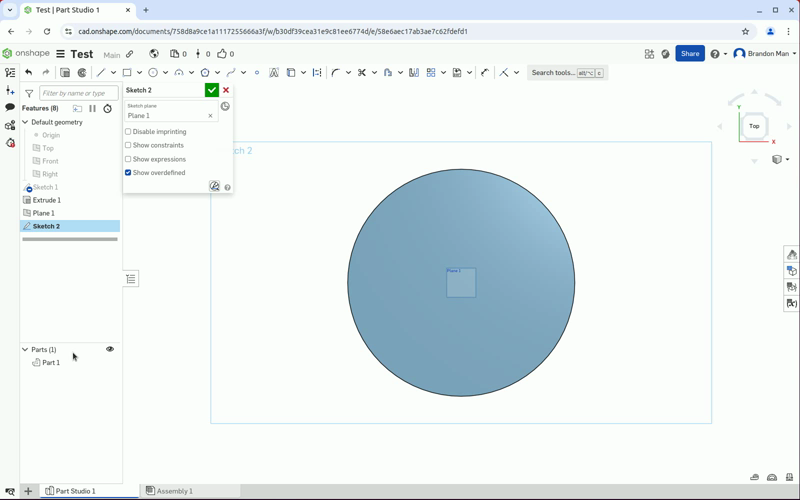
key(y)
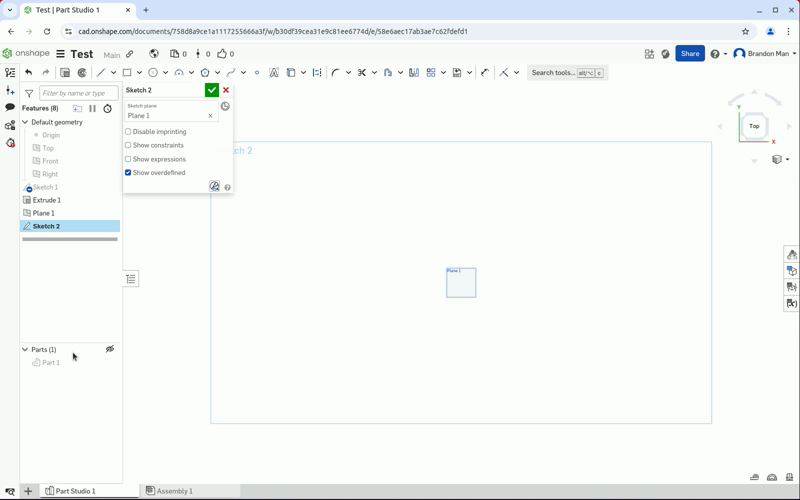
key(c)
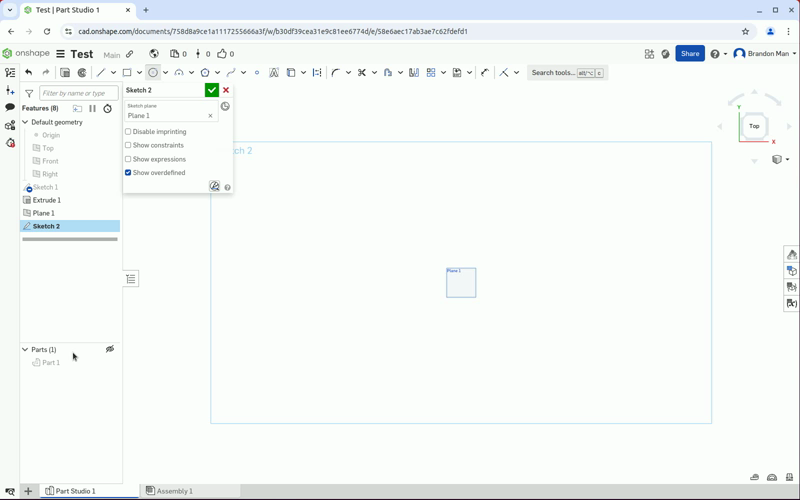
key_down(shift)
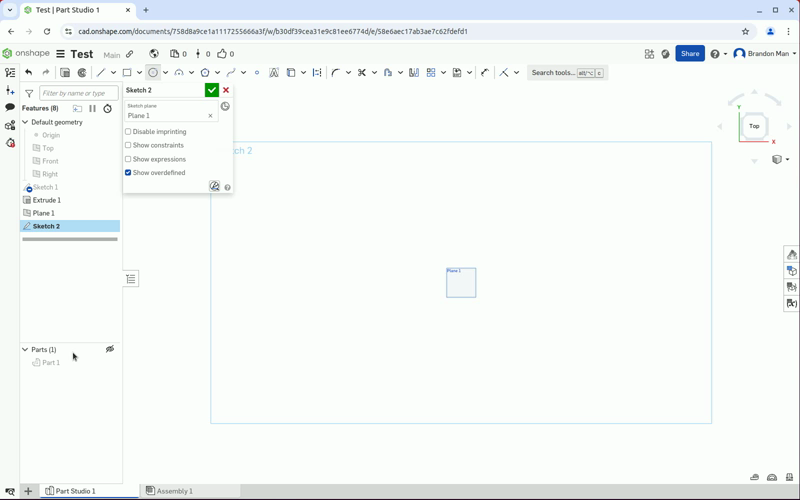
mouse_move(460, 282)
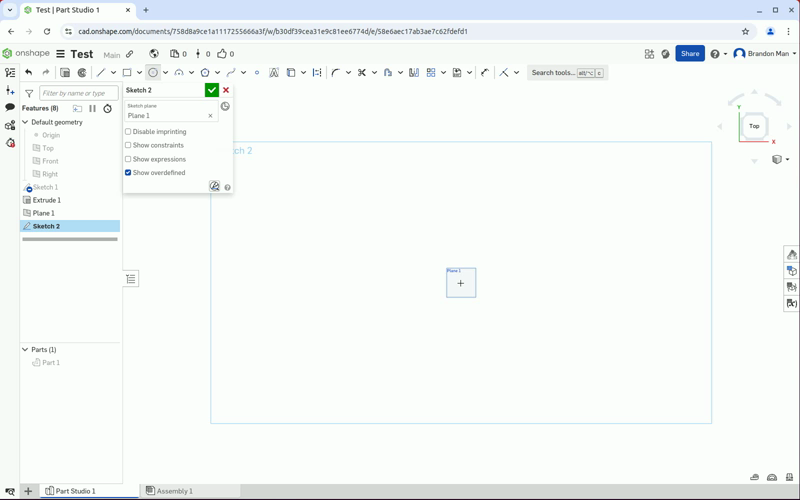
click(460, 282)
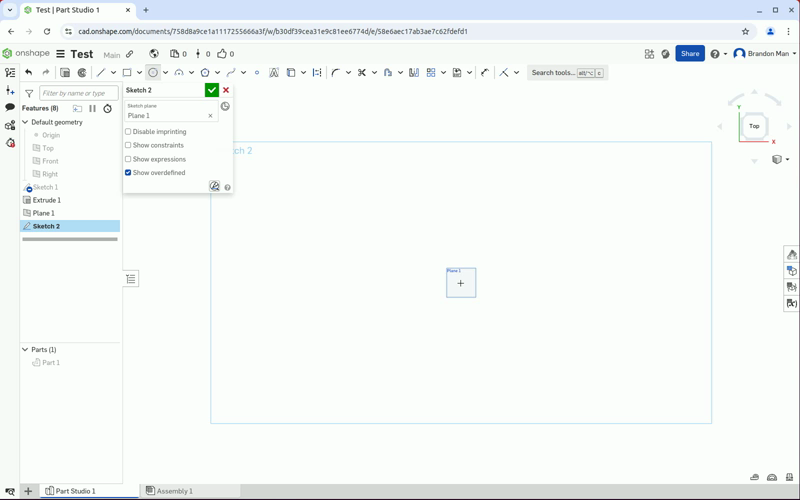
key_up(shift)
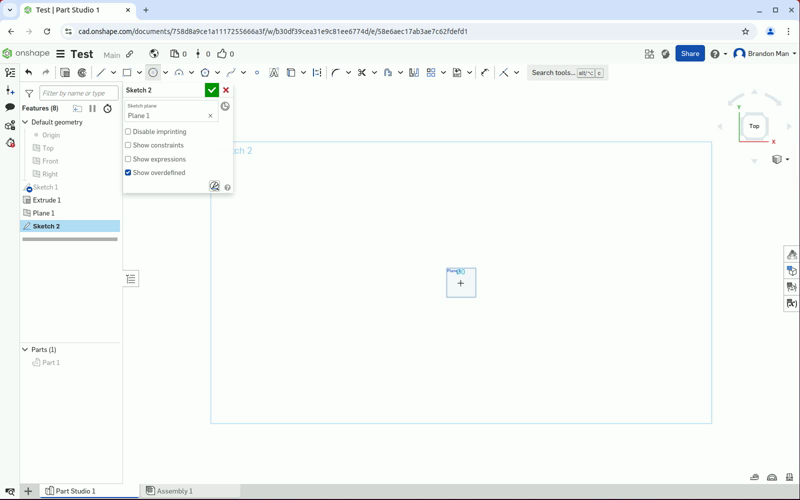
mouse_move(516, 282)
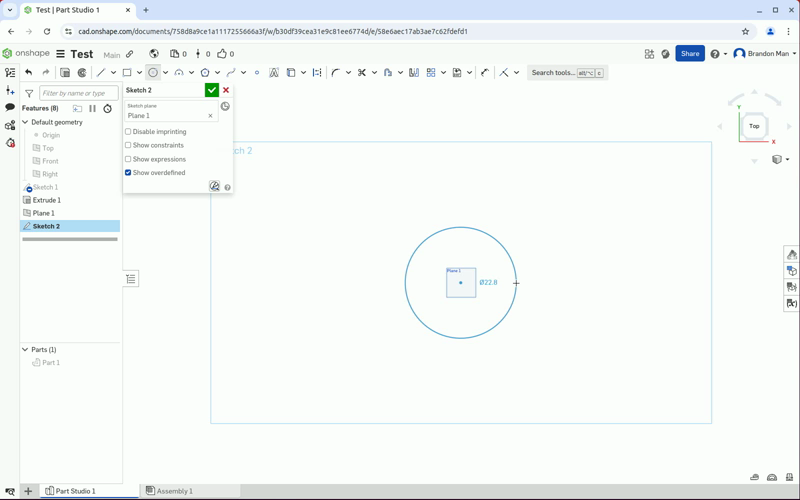
click(516, 282)
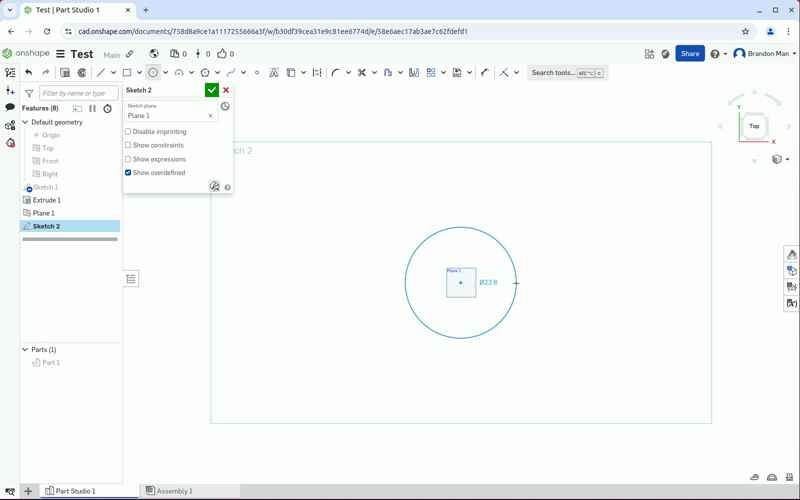
key(esc)
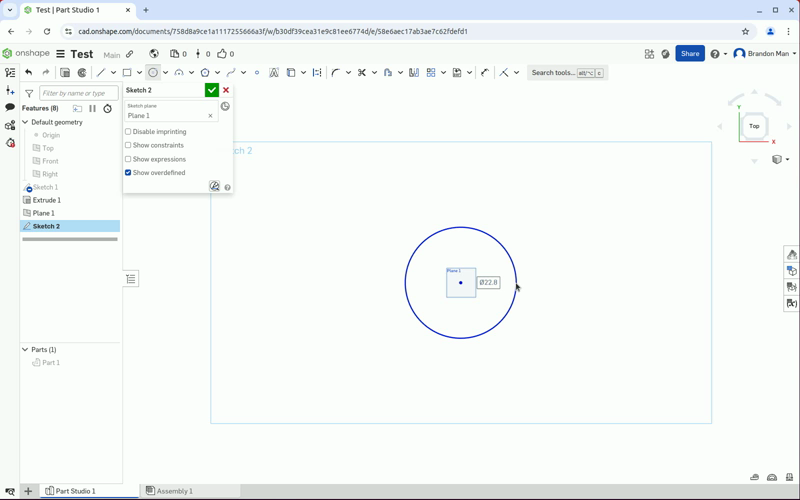
mouse_move(458, 282)
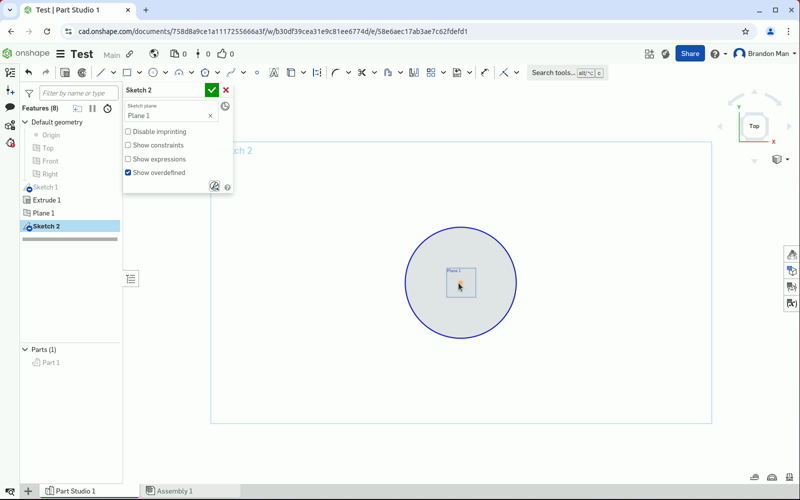
click(458, 282)
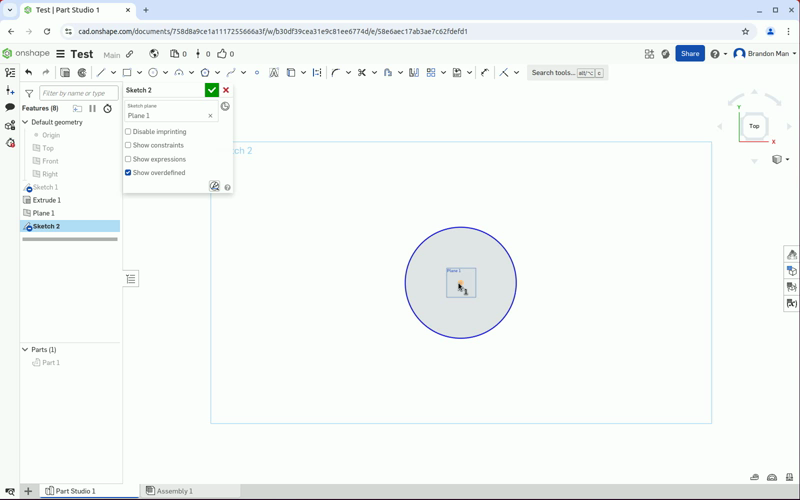
mouse_move(73, 352)
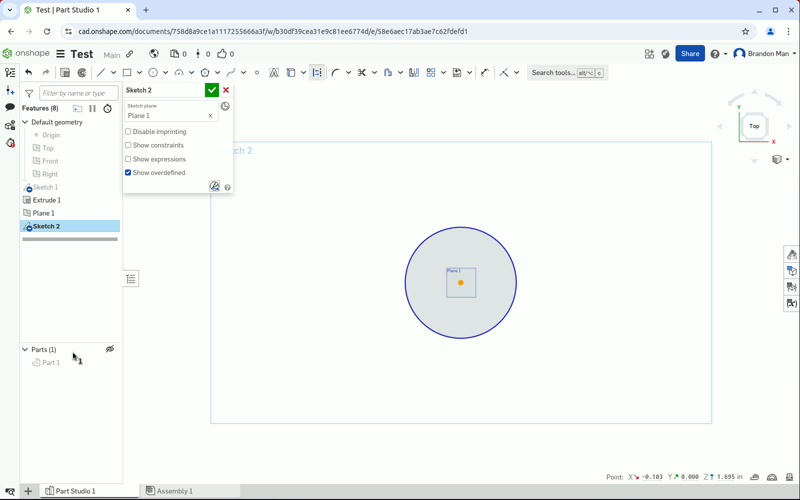
key(shift+y)
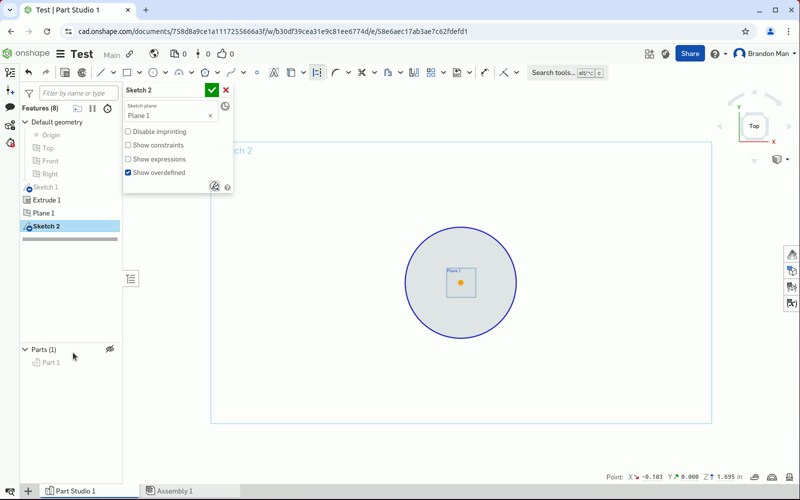
key(shift+e)
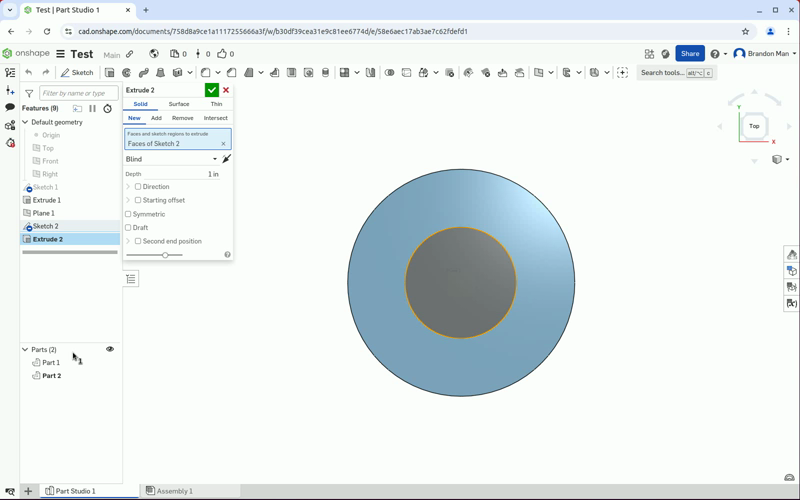
mouse_move(143, 106)
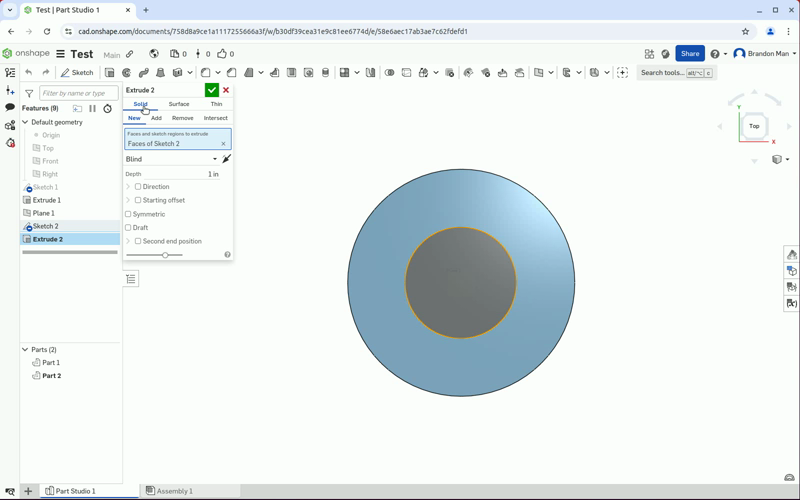
click(143, 106)
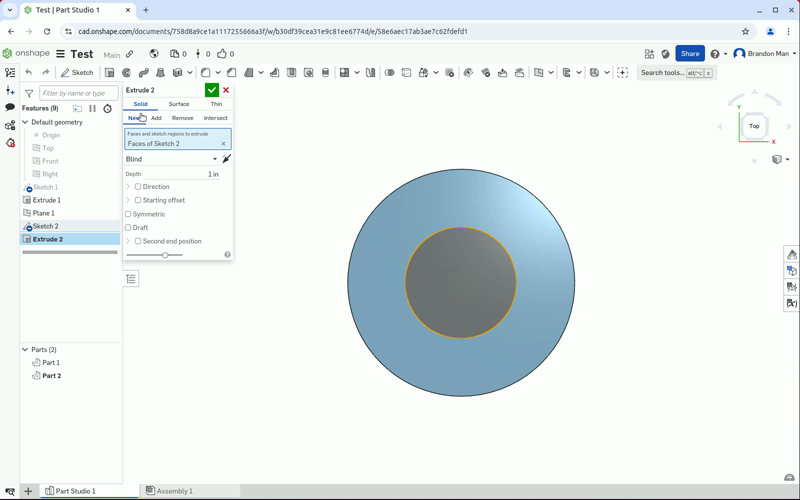
mouse_move(137, 120)
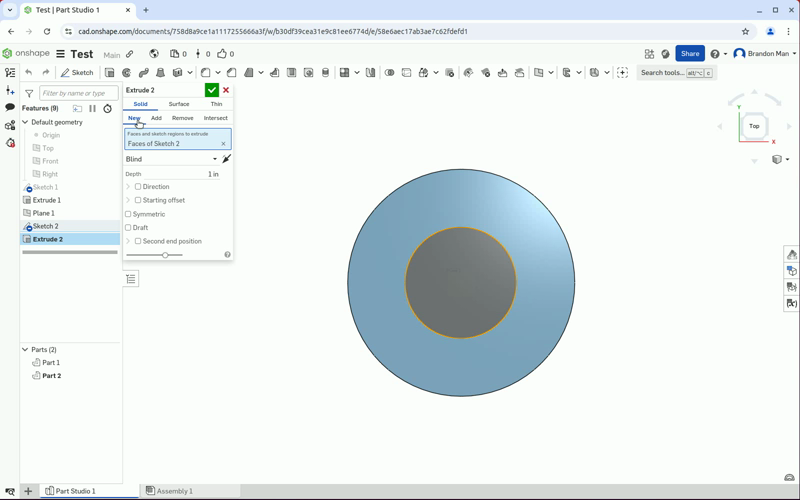
click(137, 120)
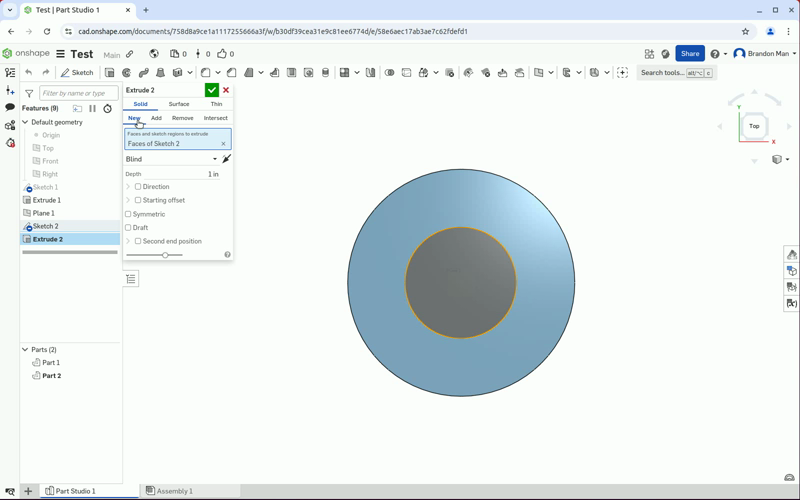
key(tab, 4)
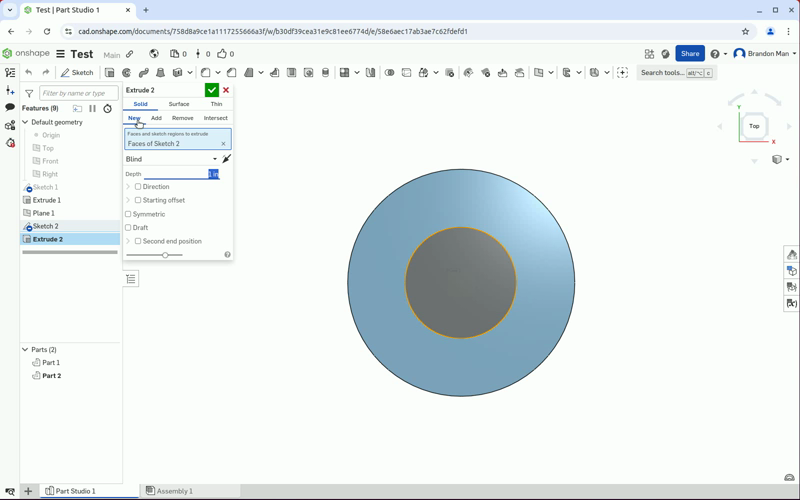
text(7.943)
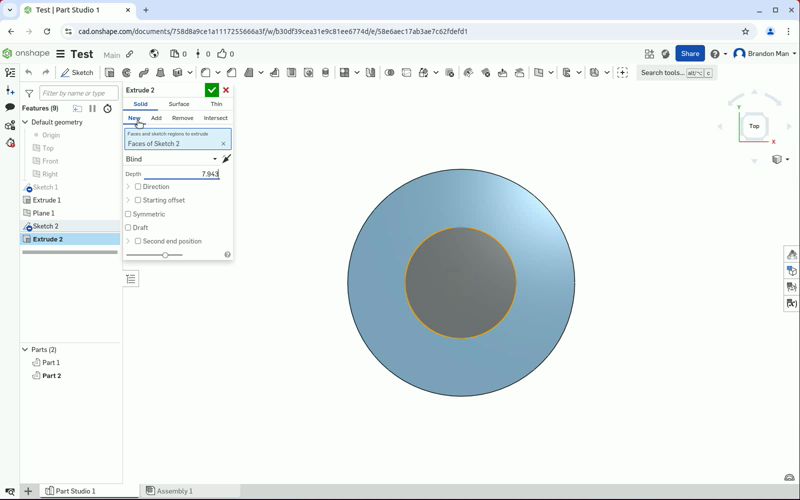
key(enter)
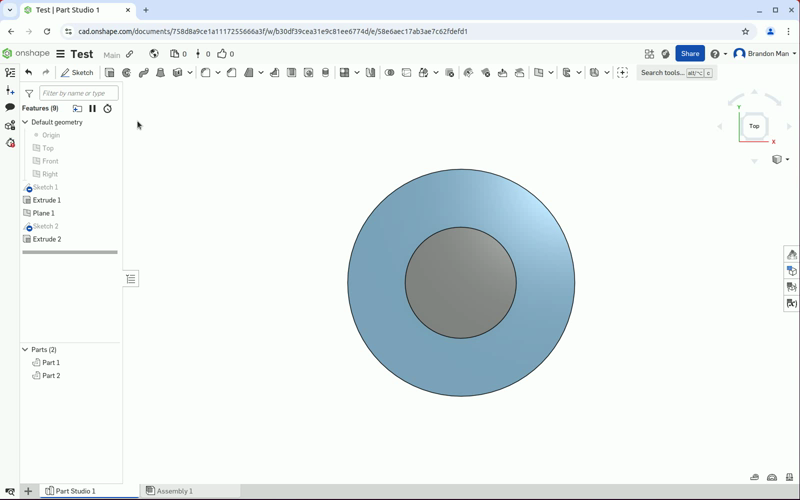
key(shift+h)
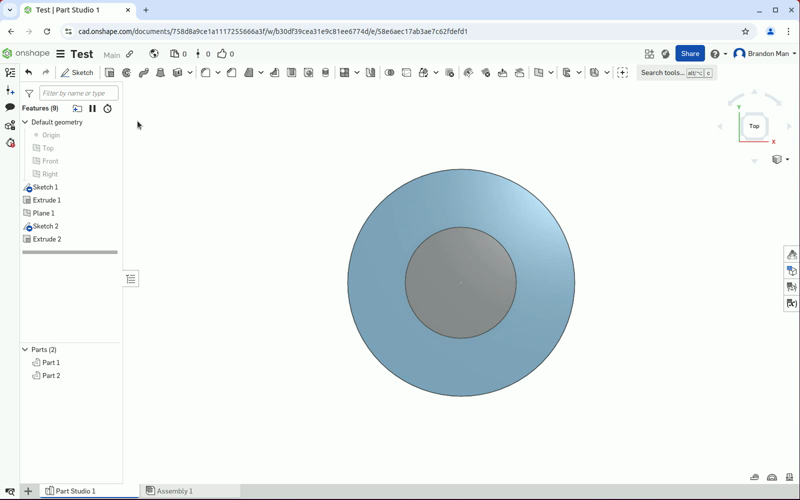
key(shift+h)
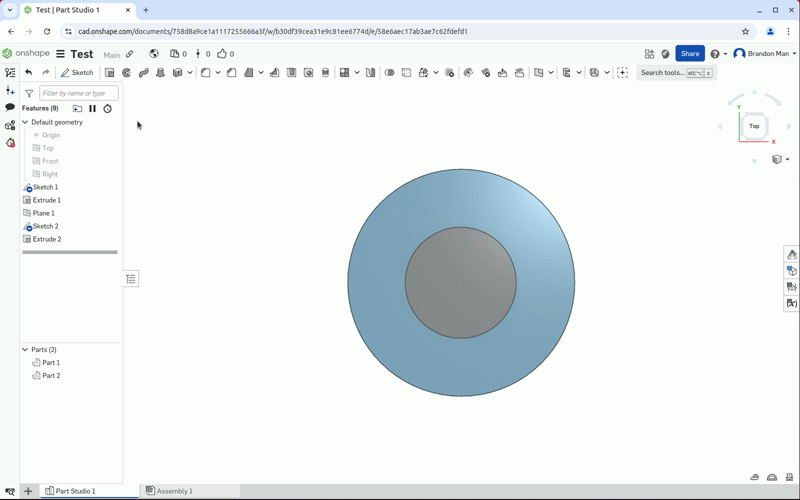
key(shift+7)
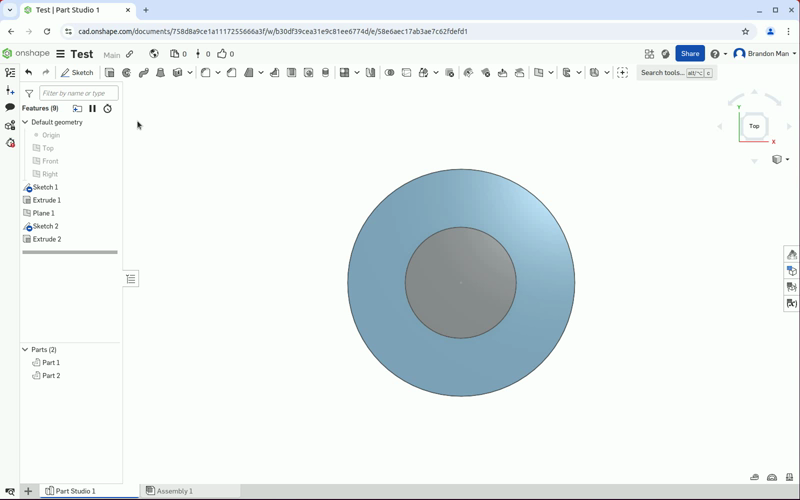
key(up, 3)
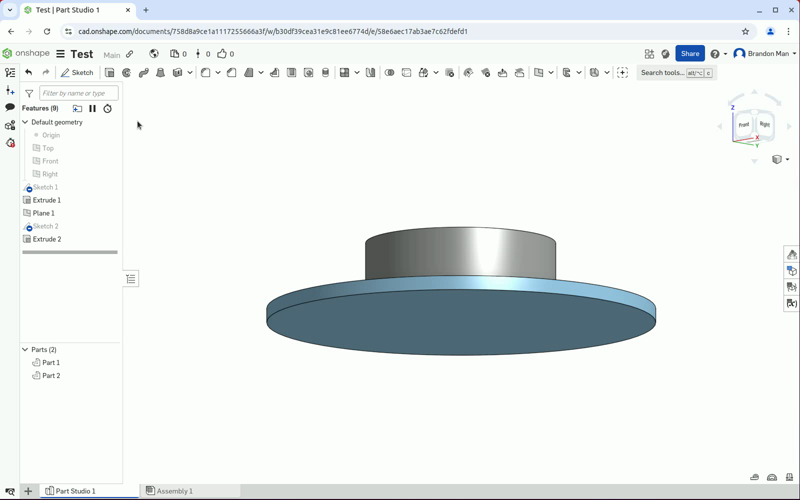
key(left, 3)
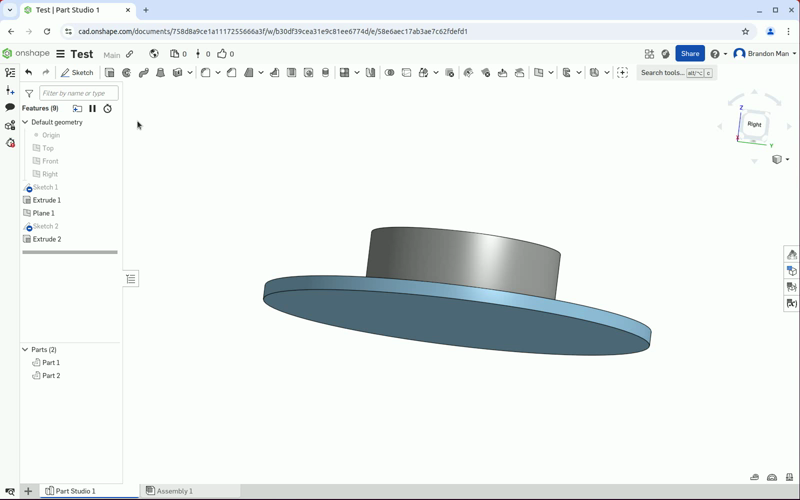
key(right, 3)
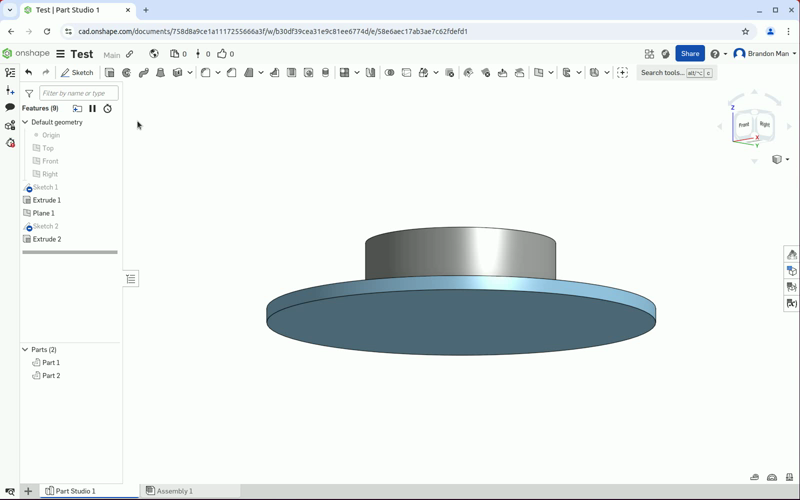
key(down, 3)
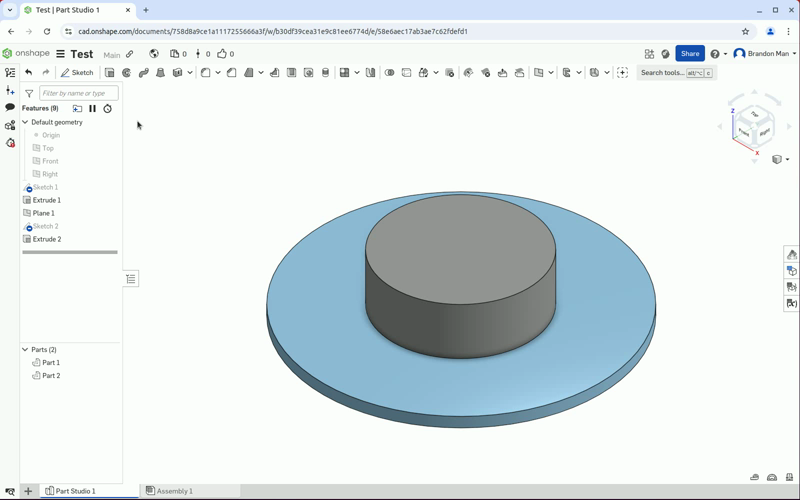
mouse_move(73, 189)
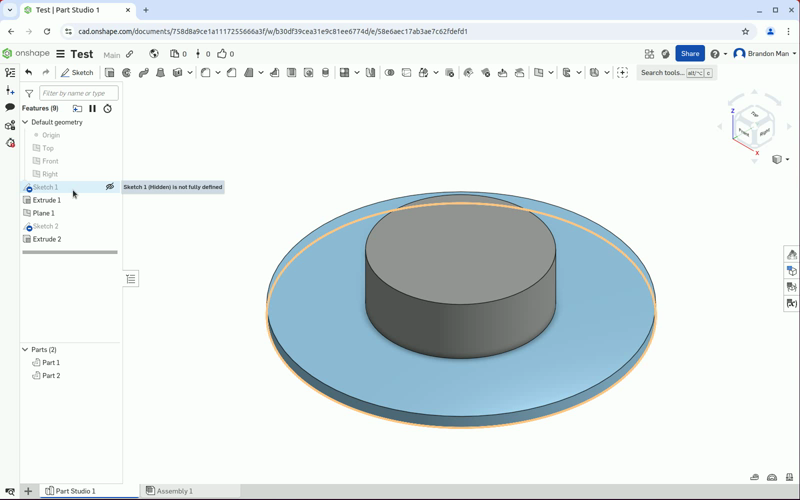
click(73, 189)